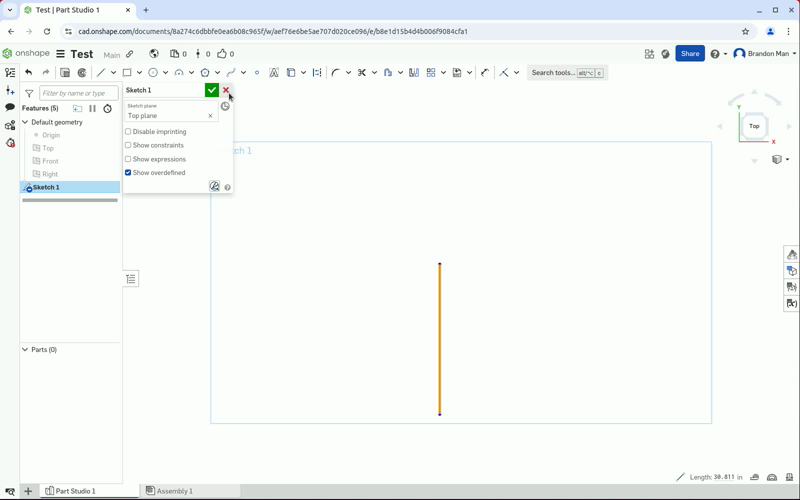
key(shift+h)
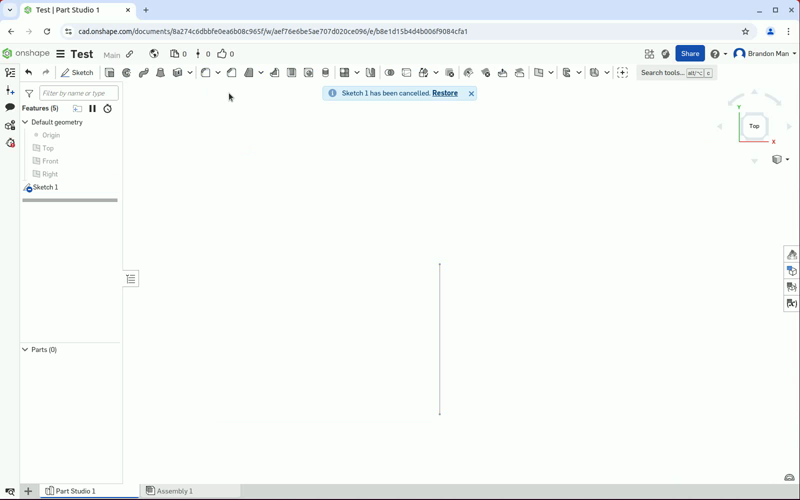
key(shift+s)
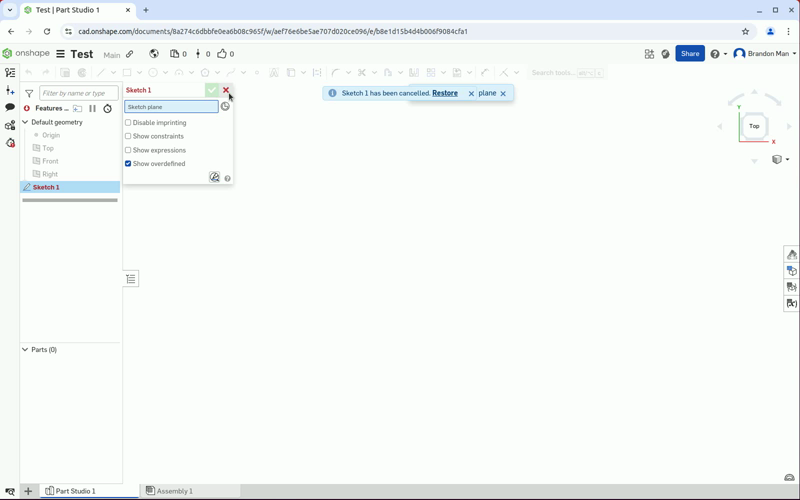
mouse_move(73, 150)
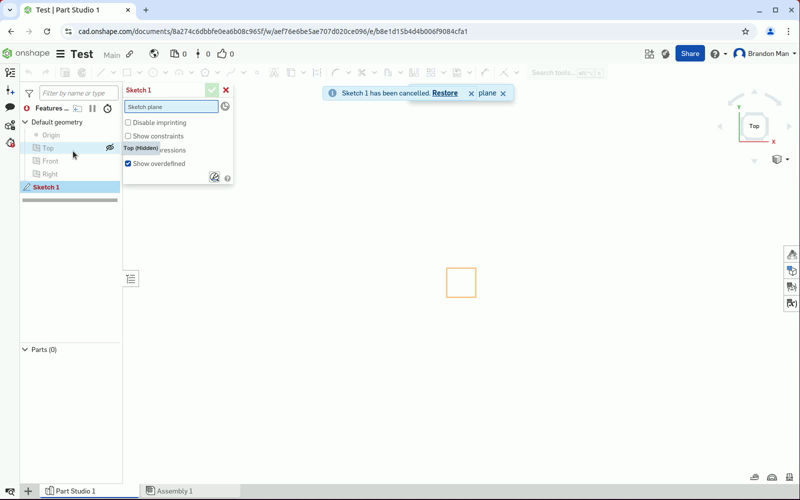
click(73, 150)
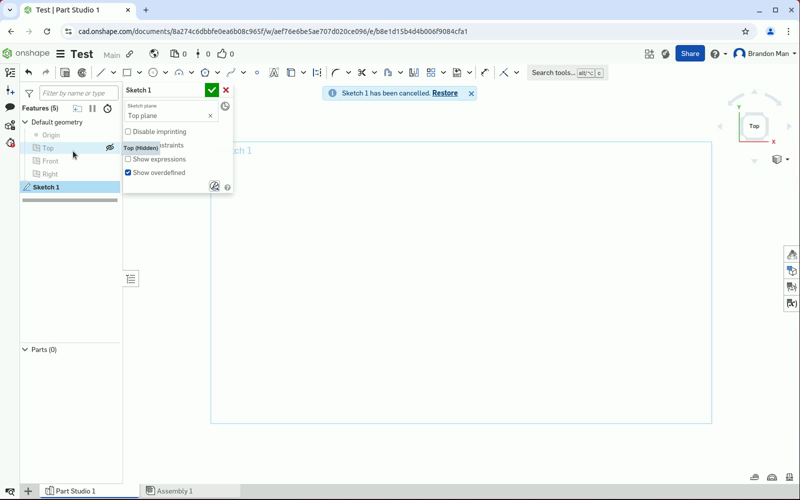
mouse_move(73, 352)
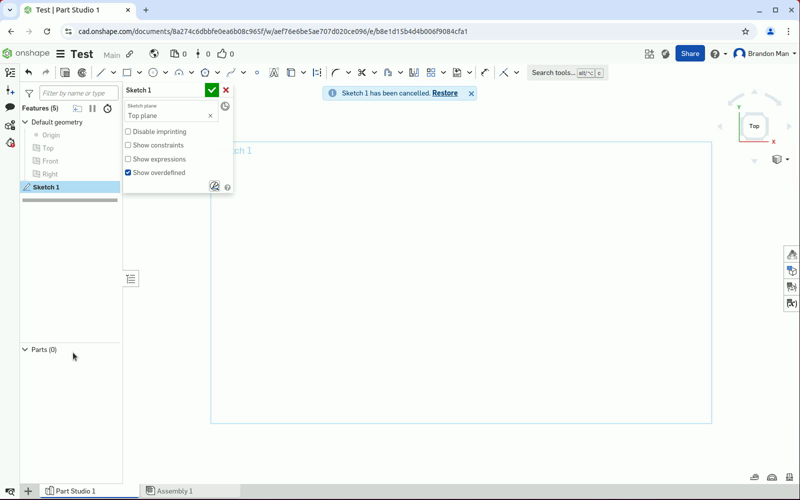
key(y)
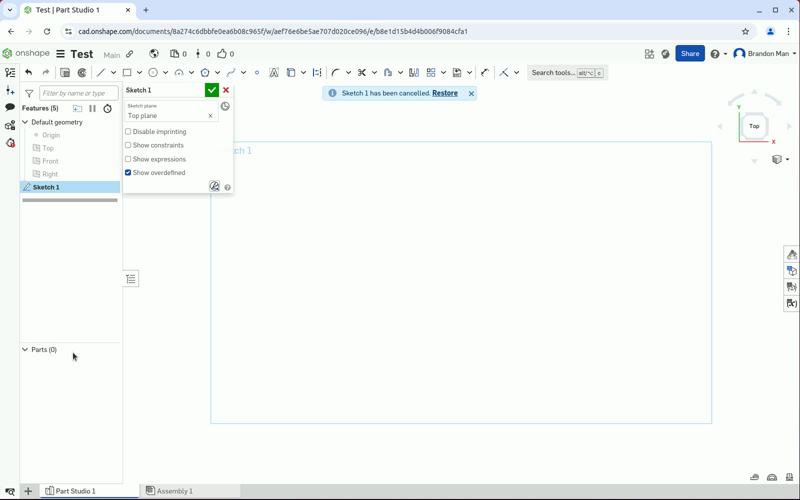
key(c)
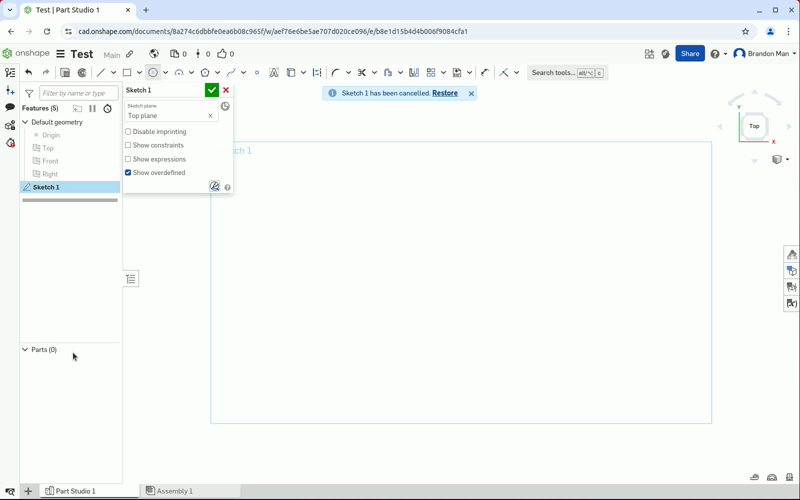
key_down(shift)
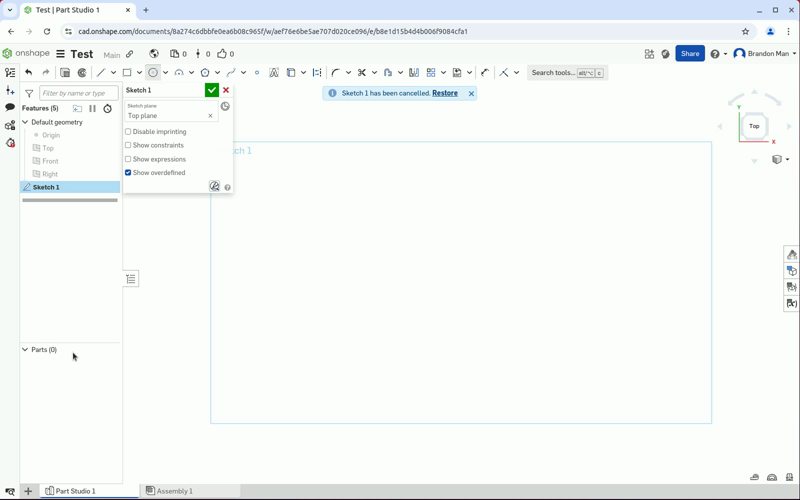
mouse_move(460, 282)
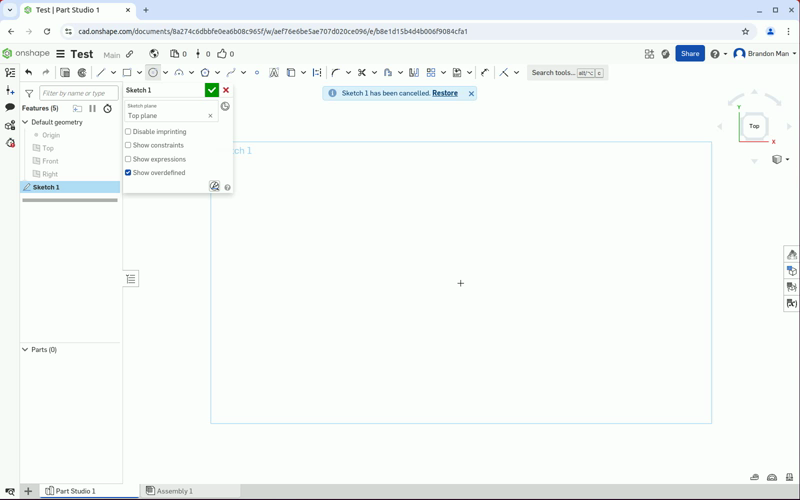
click(460, 282)
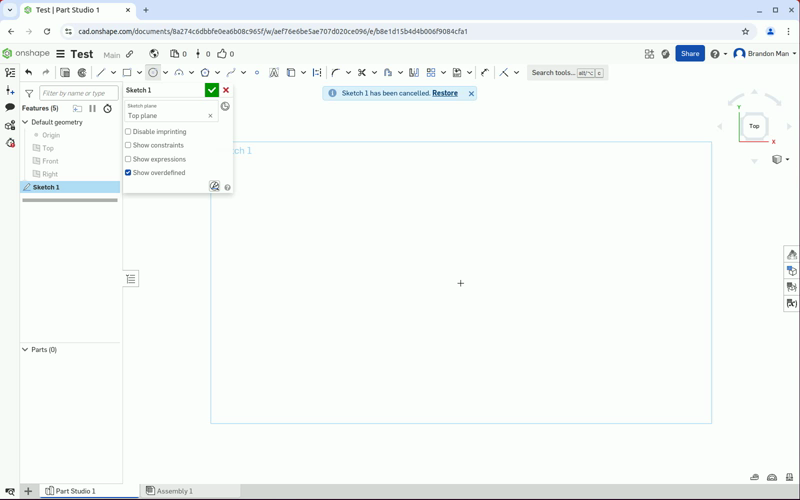
key_up(shift)
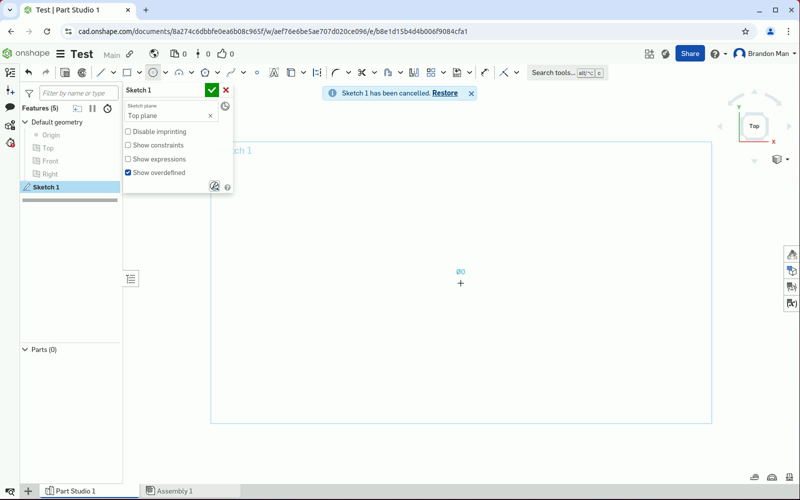
mouse_move(533, 282)
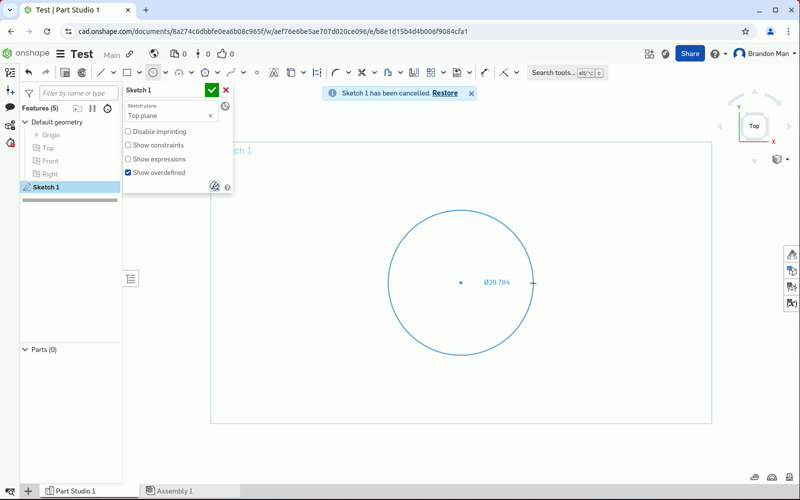
click(533, 282)
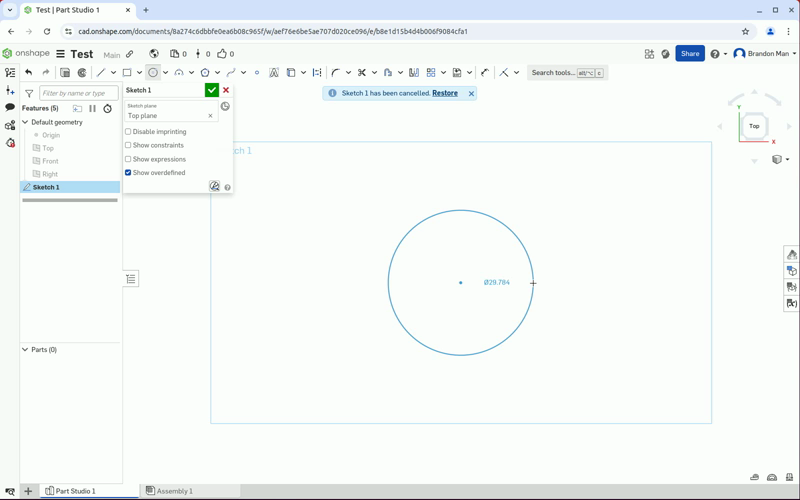
key(esc)
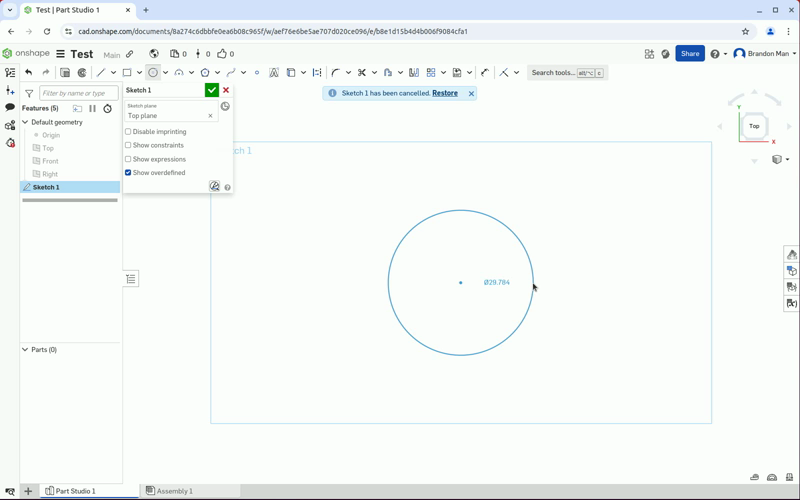
mouse_move(449, 314)
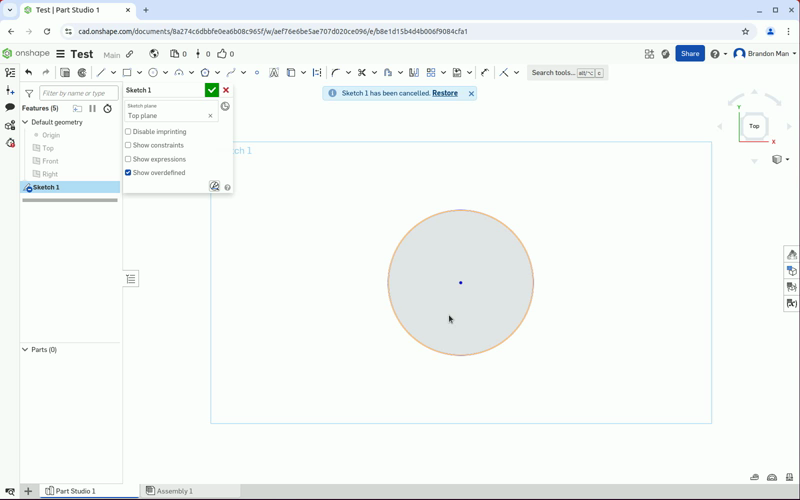
click(449, 314)
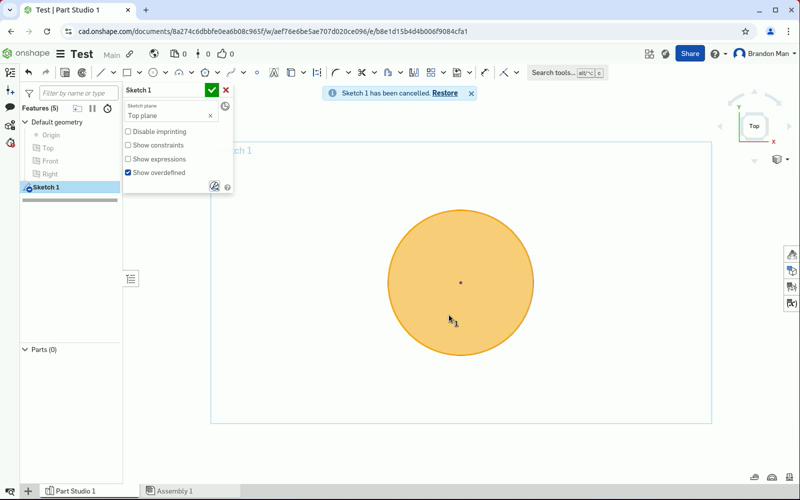
mouse_move(73, 352)
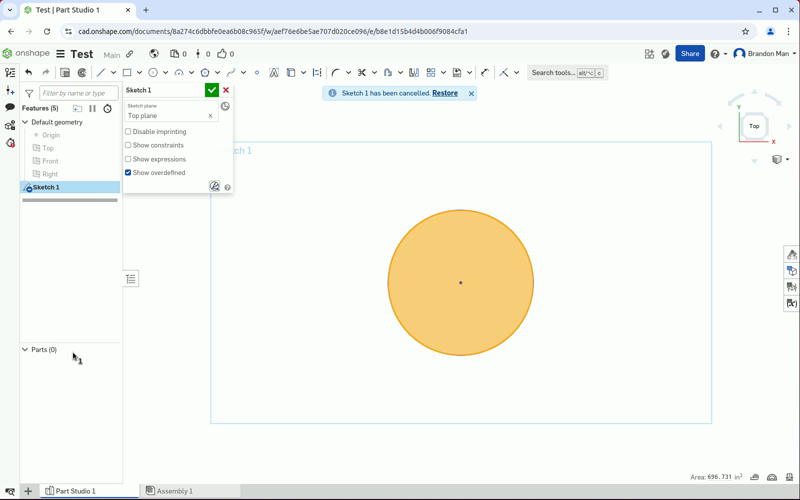
key(shift+y)
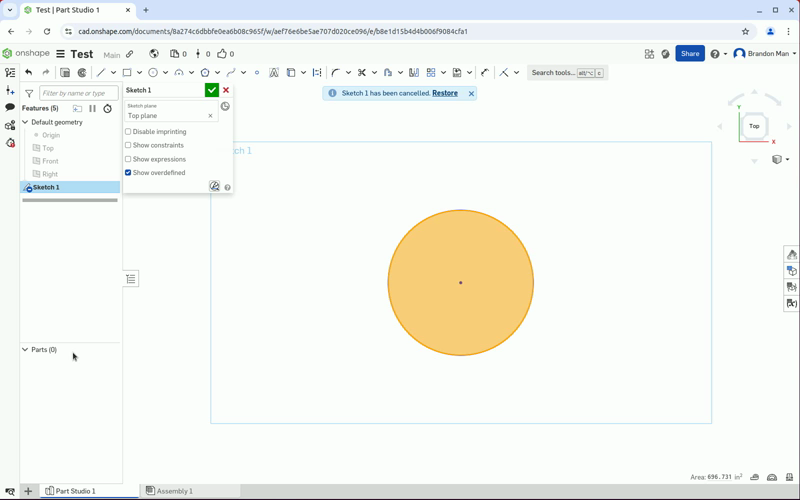
key(shift+e)
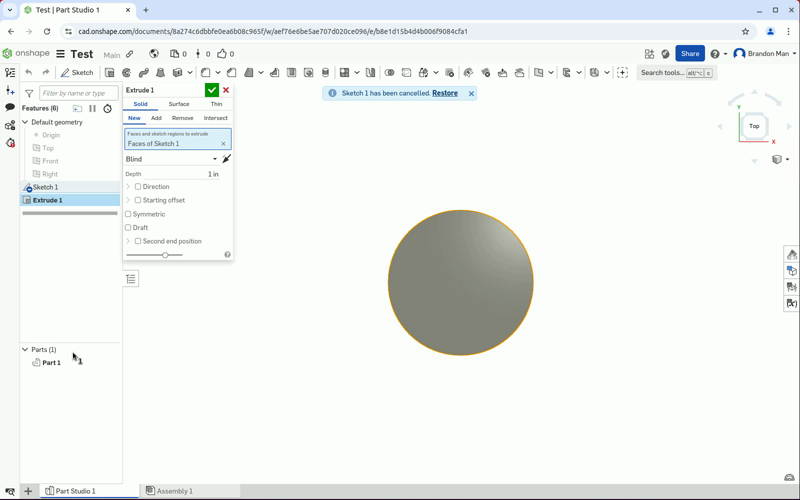
mouse_move(143, 106)
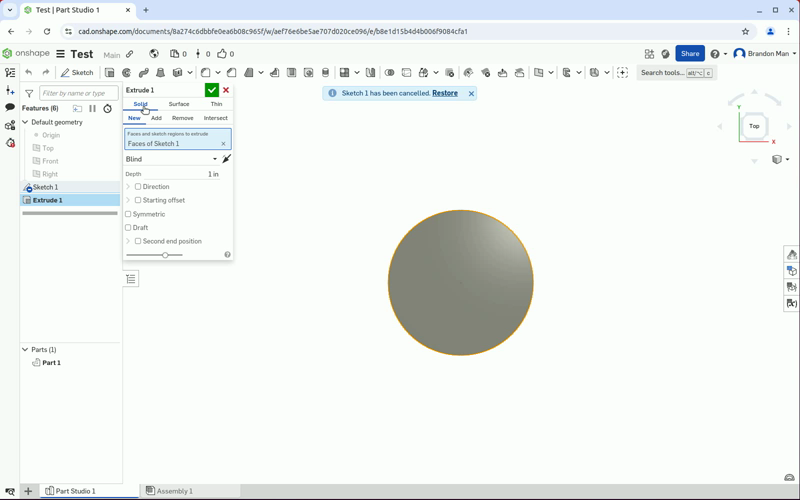
click(143, 106)
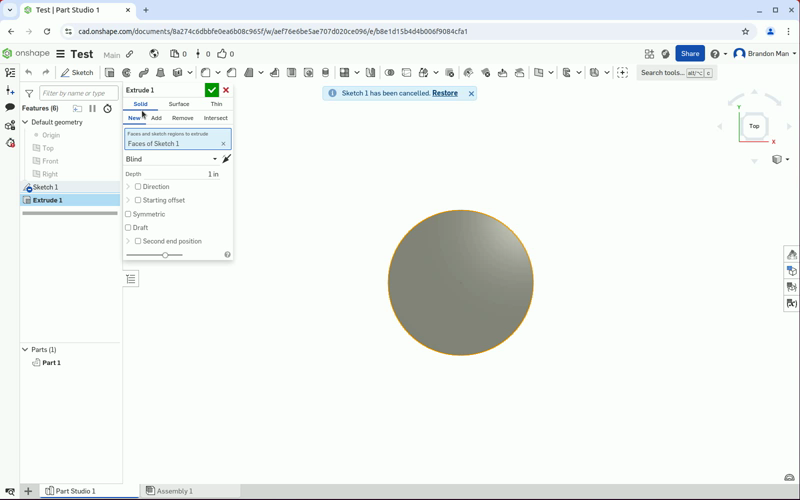
mouse_move(137, 120)
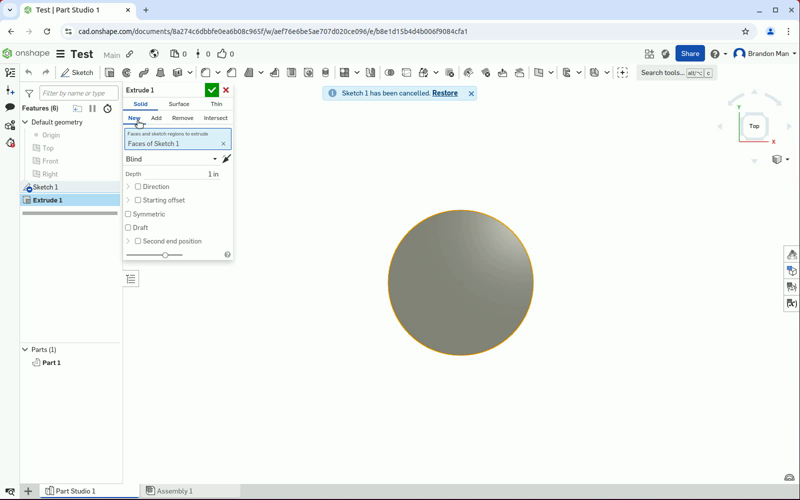
click(137, 120)
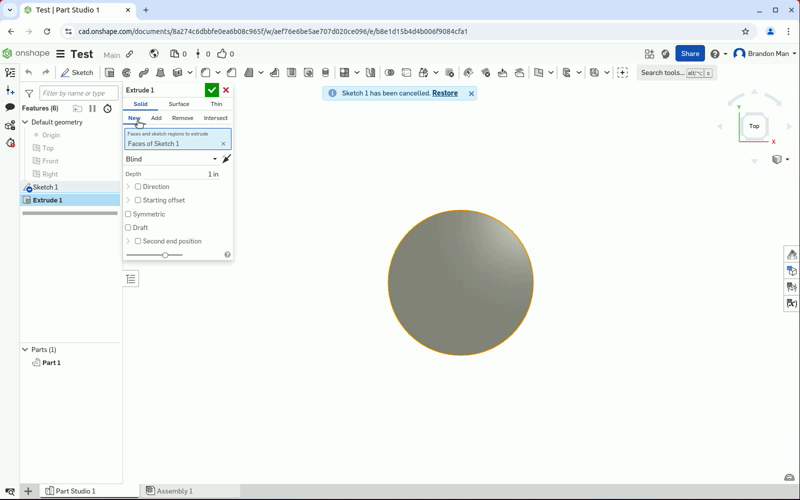
key(tab, 4)
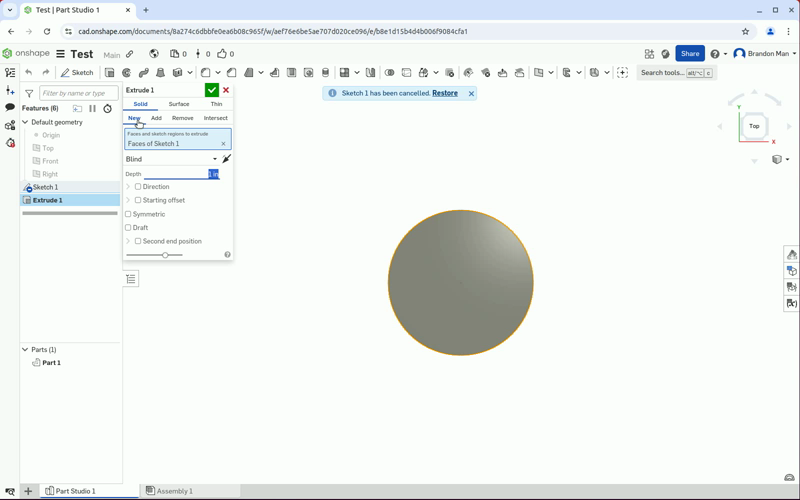
text(8.184)
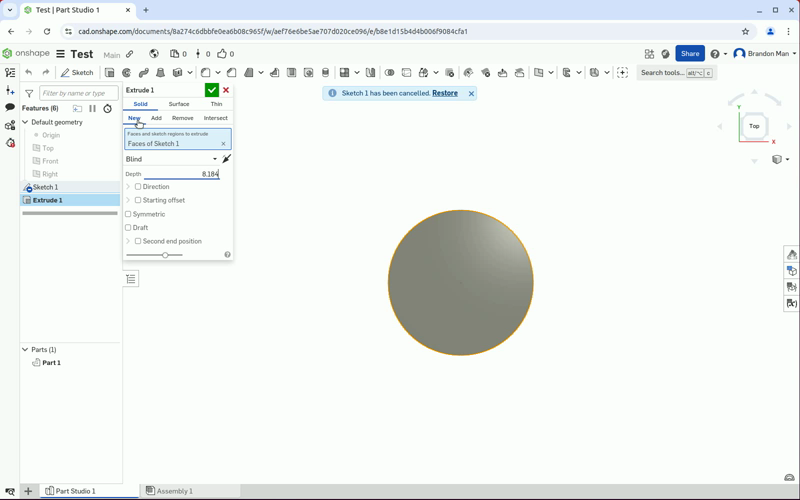
key(enter)
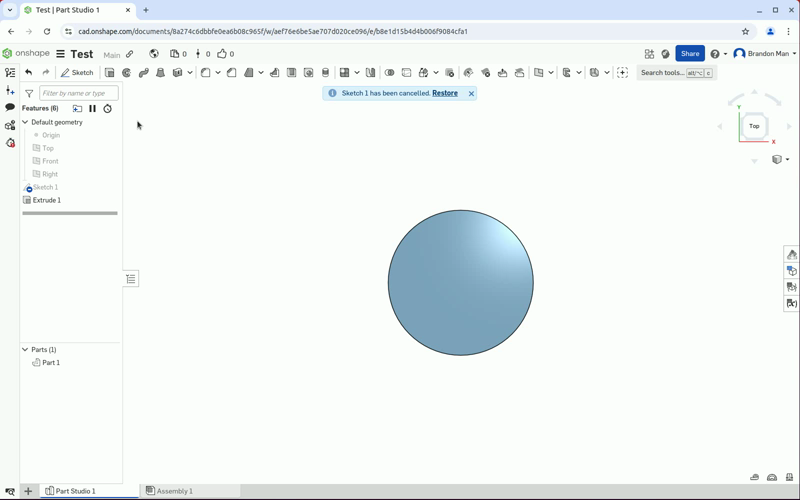
key(shift+h)
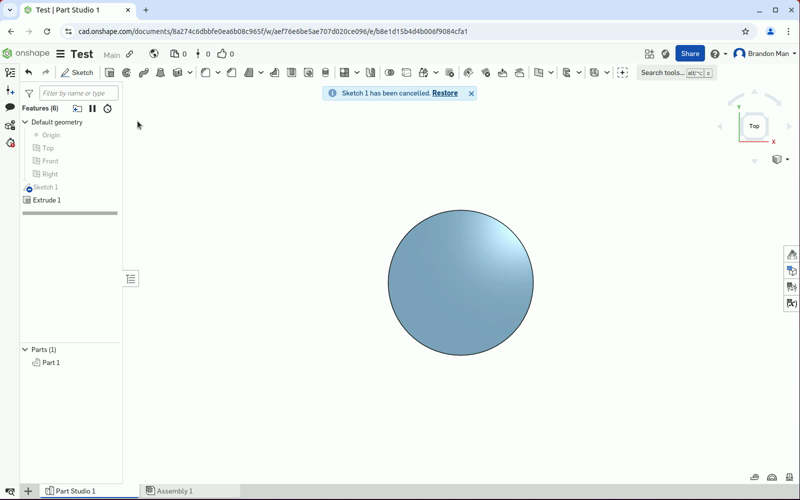
key(shift+h)
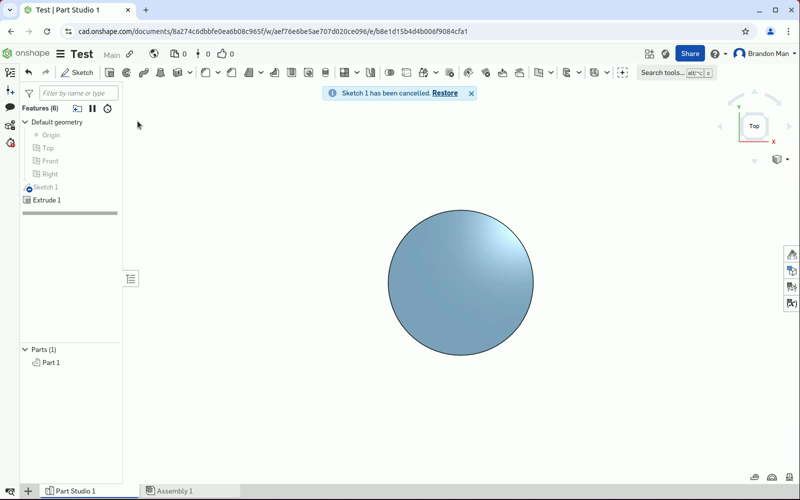
mouse_move(73, 189)
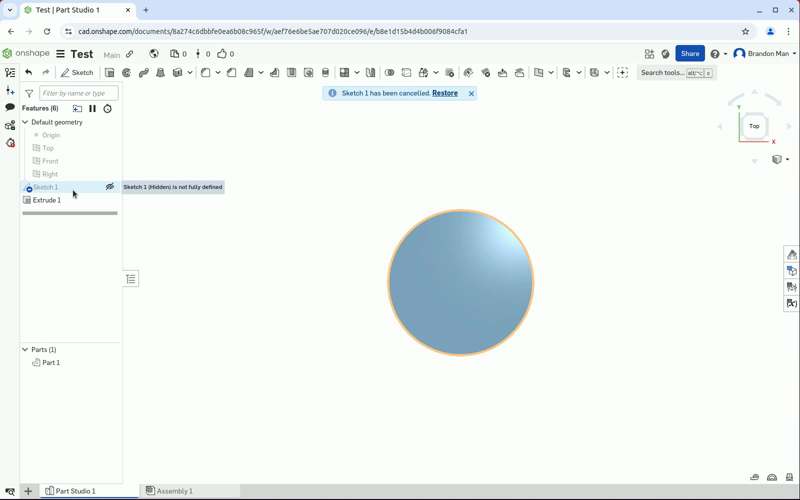
click(73, 189)
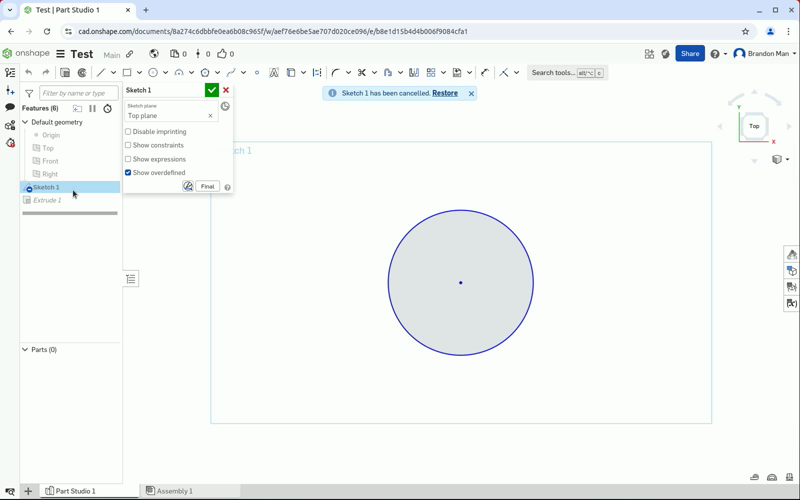
mouse_move(229, 92)
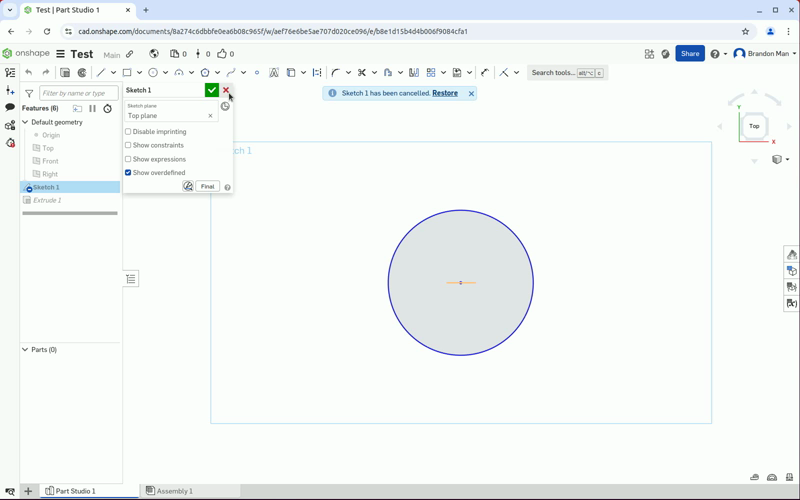
click(229, 92)
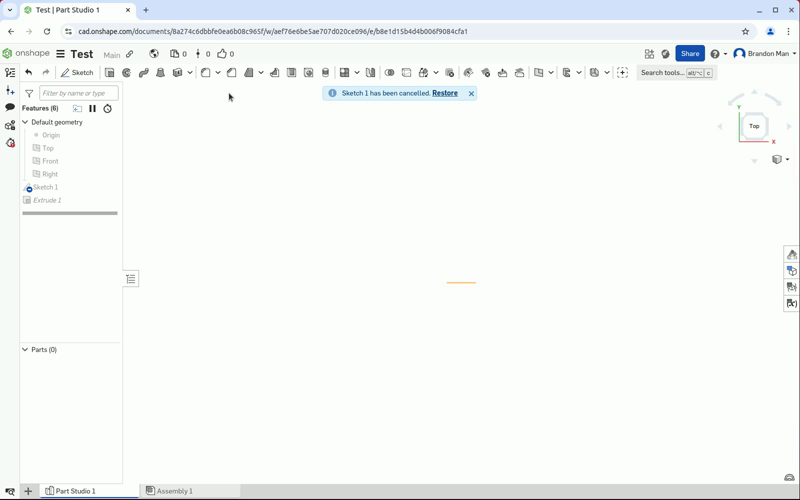
mouse_move(541, 75)
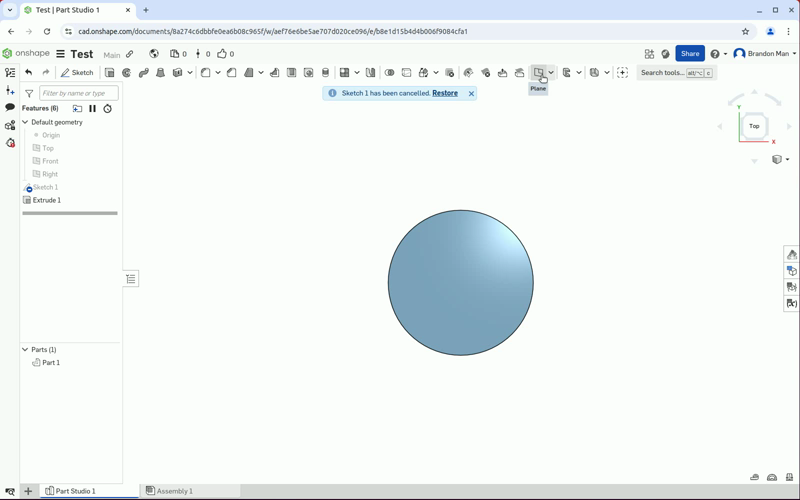
click(541, 75)
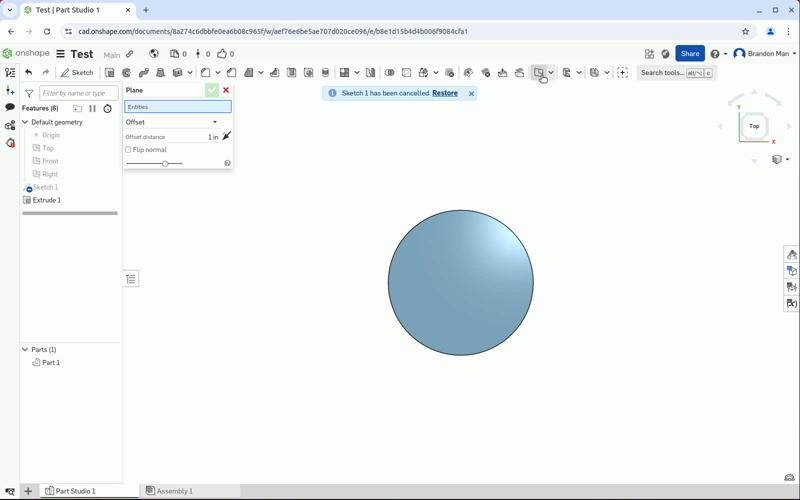
mouse_move(73, 150)
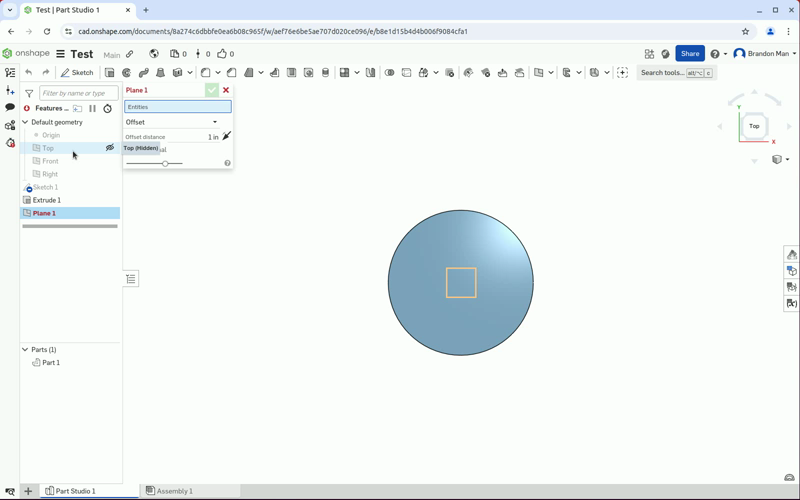
click(73, 150)
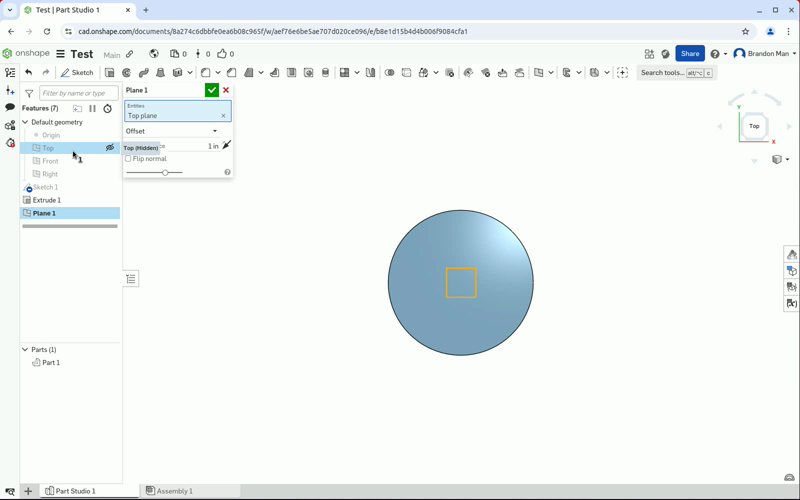
key(tab, 2)
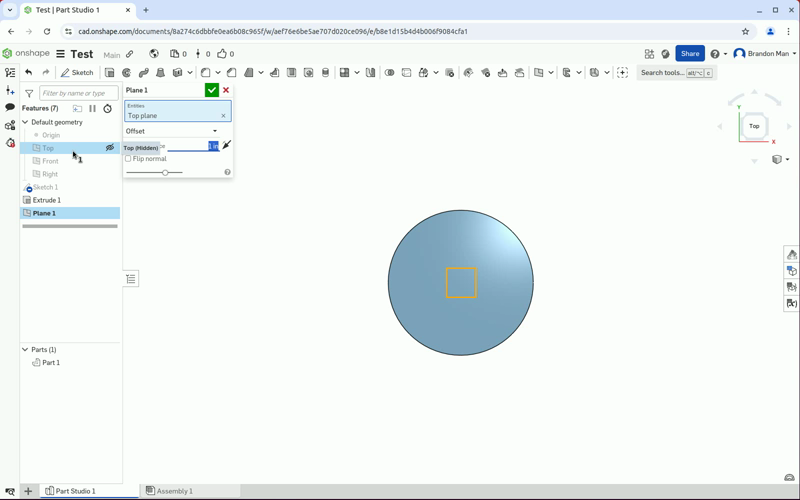
text(8.196)
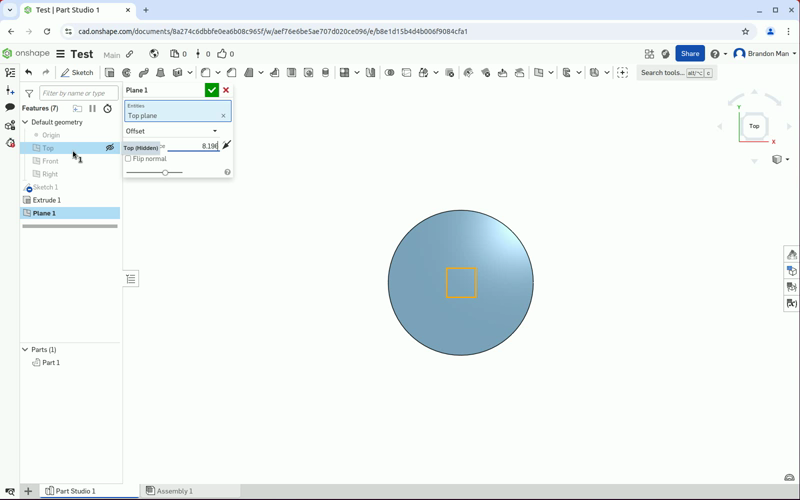
key(enter, 2)
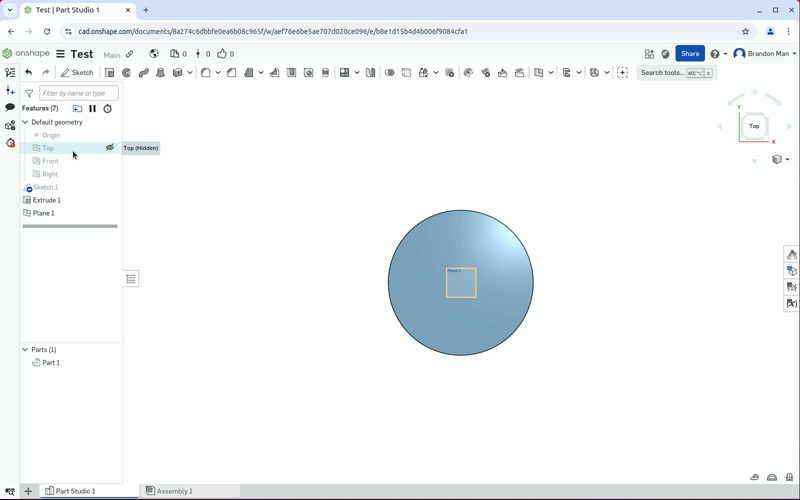
key(shift+s)
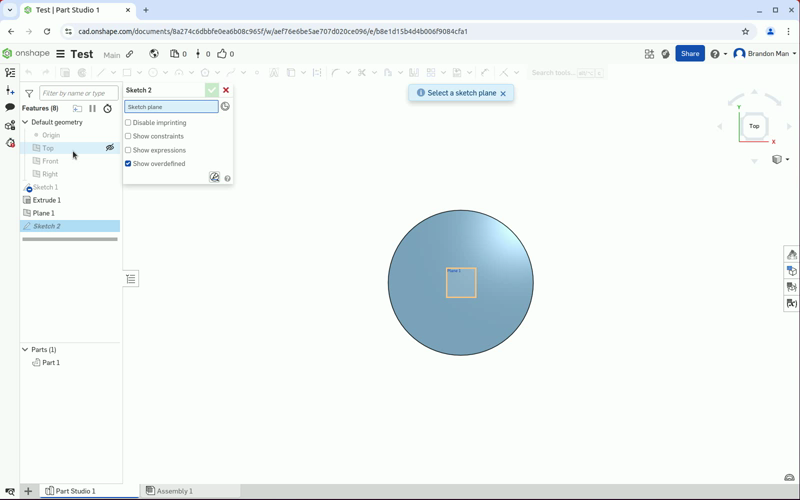
mouse_move(73, 215)
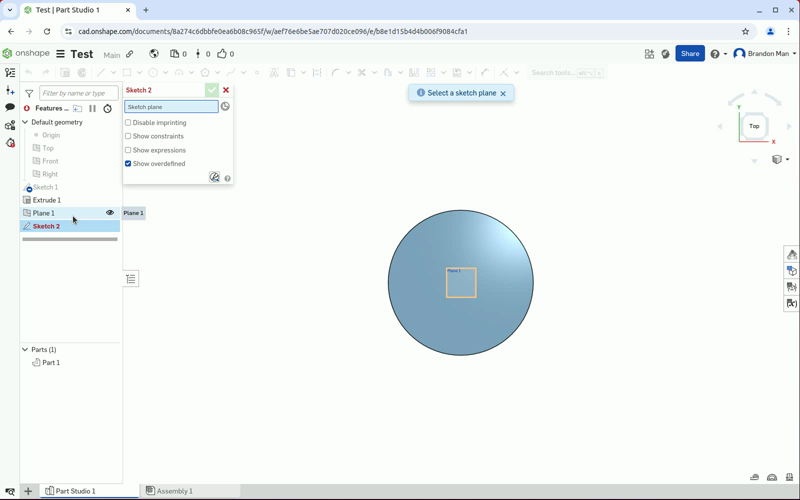
click(73, 215)
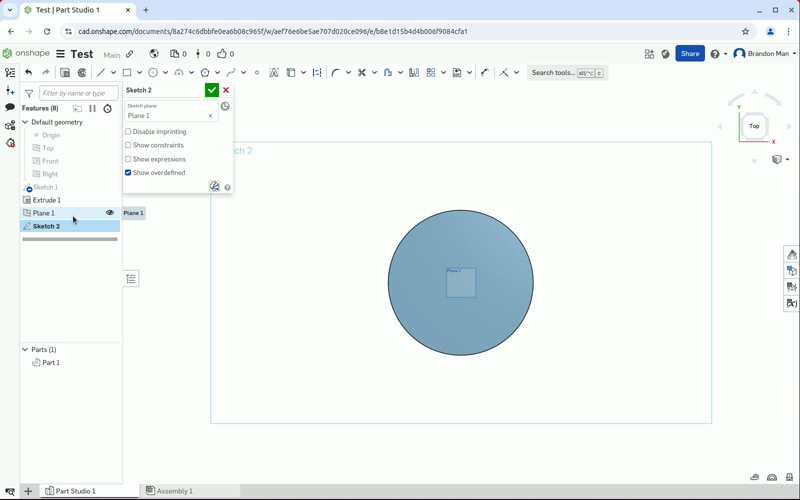
mouse_move(73, 352)
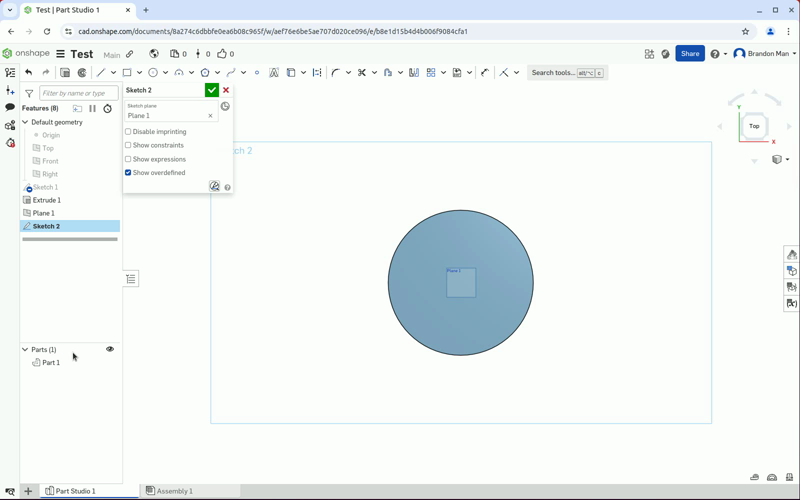
key(y)
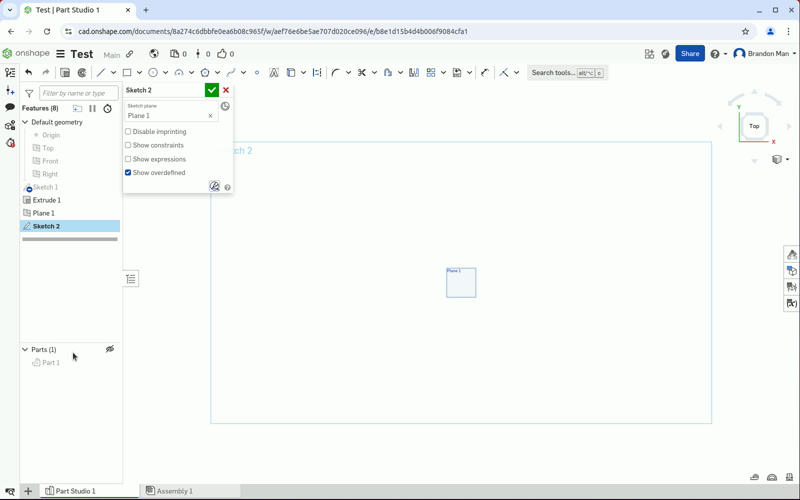
key(c)
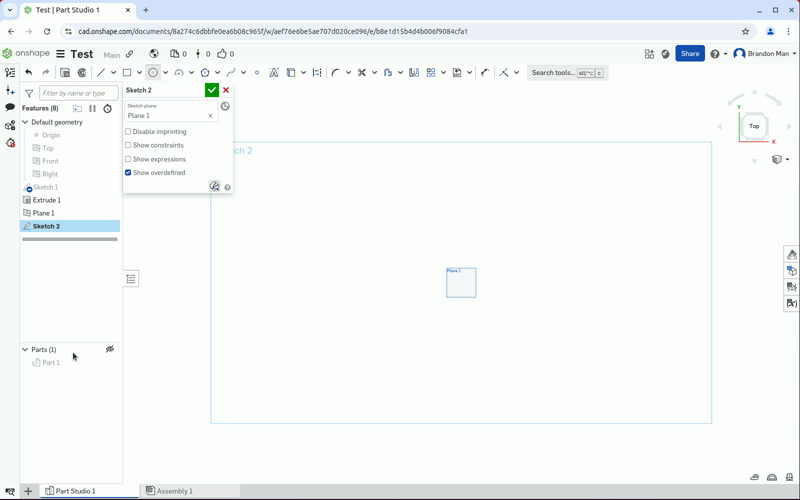
key_down(shift)
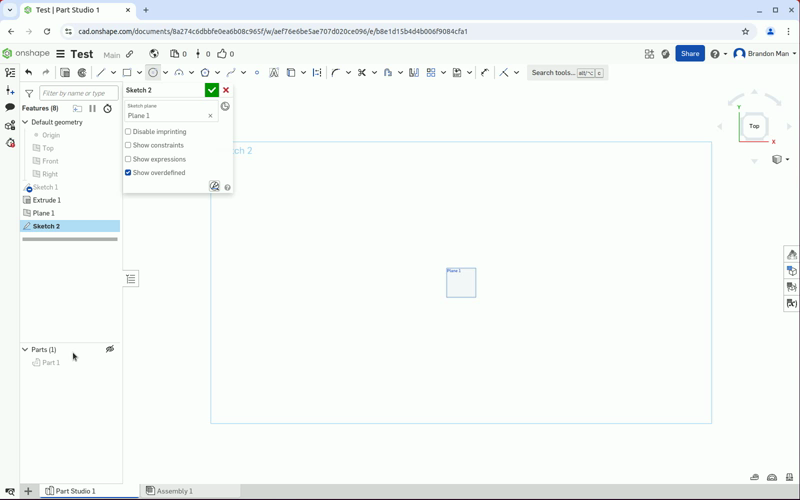
mouse_move(460, 282)
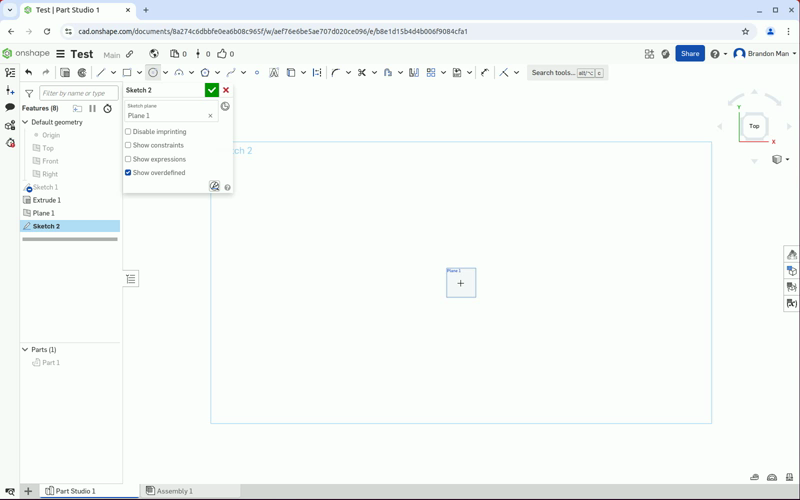
click(460, 282)
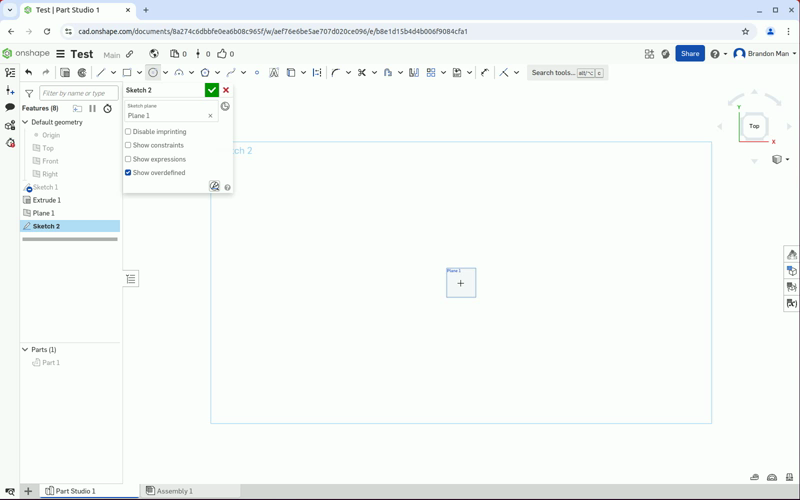
key_up(shift)
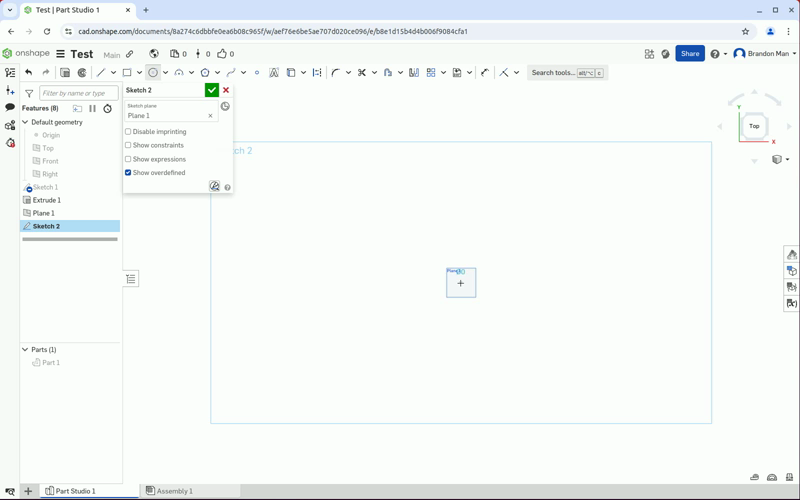
mouse_move(511, 282)
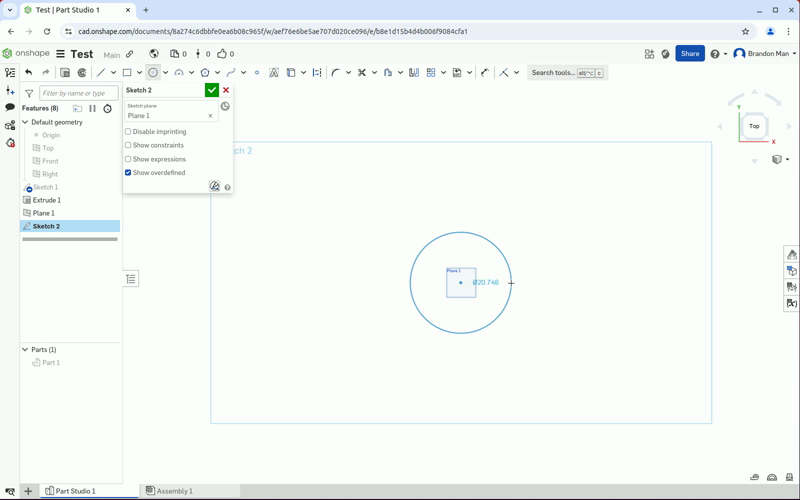
click(511, 282)
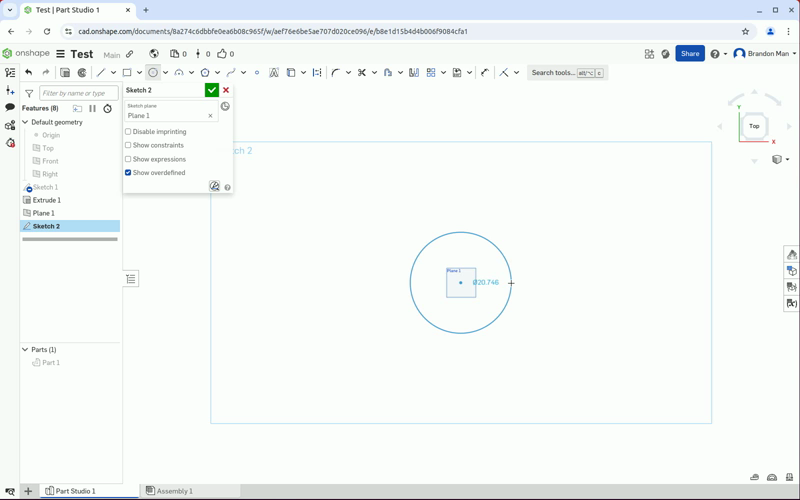
key(esc)
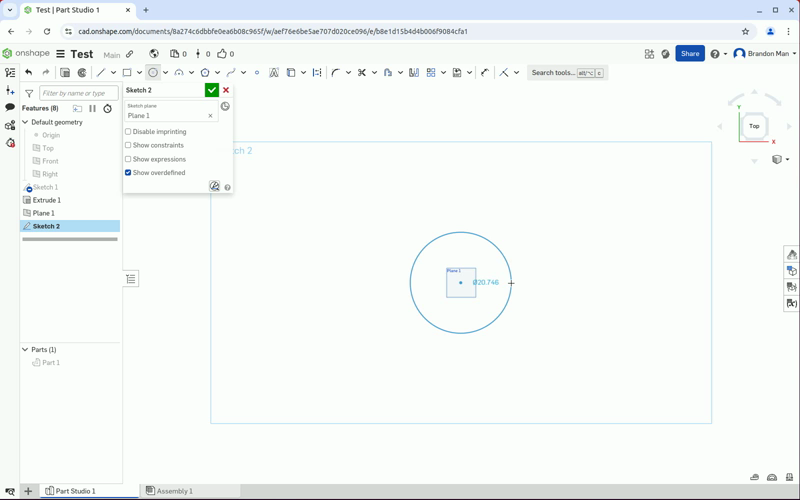
mouse_move(453, 323)
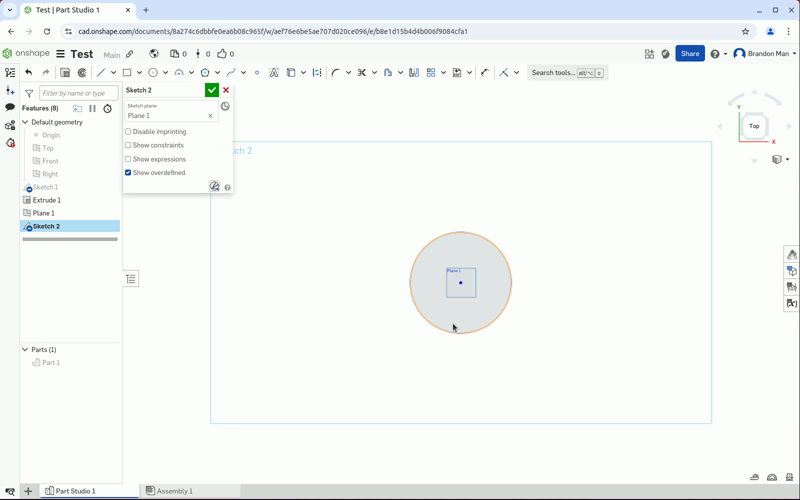
click(453, 323)
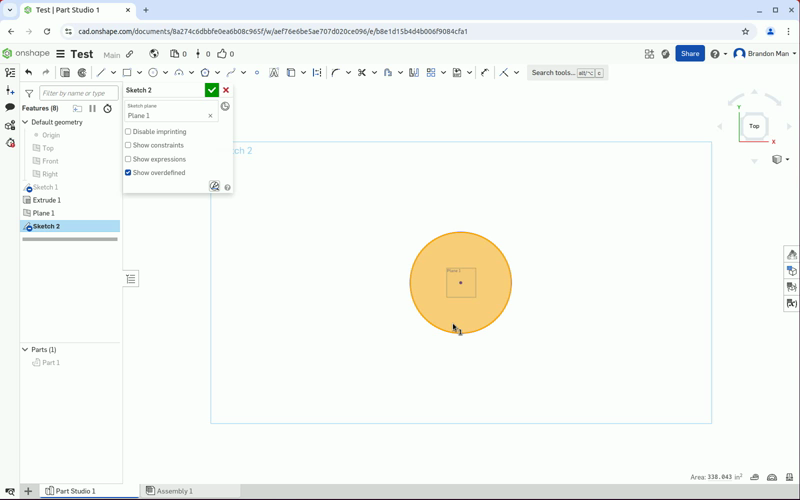
mouse_move(73, 352)
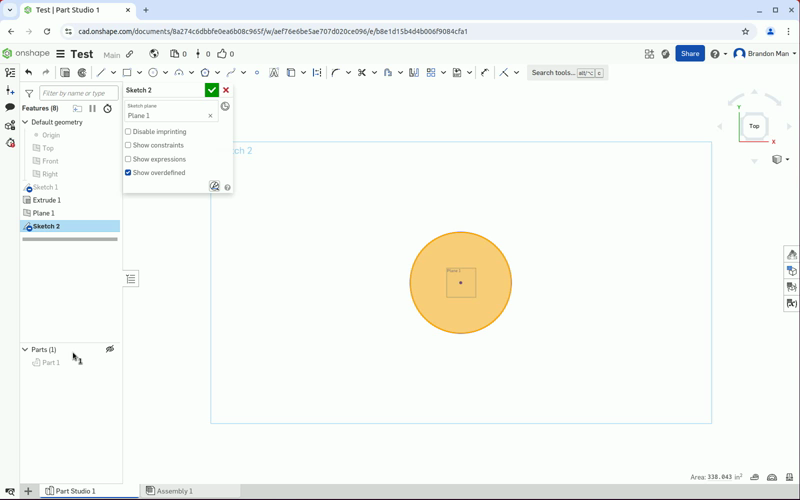
key(shift+y)
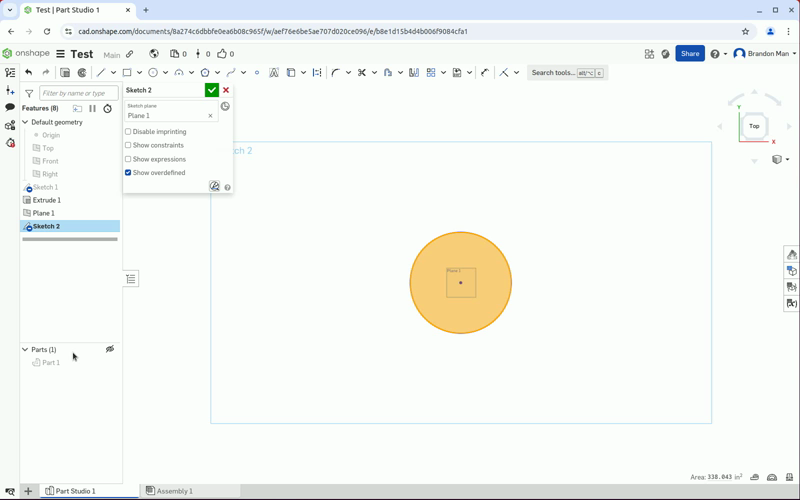
key(shift+e)
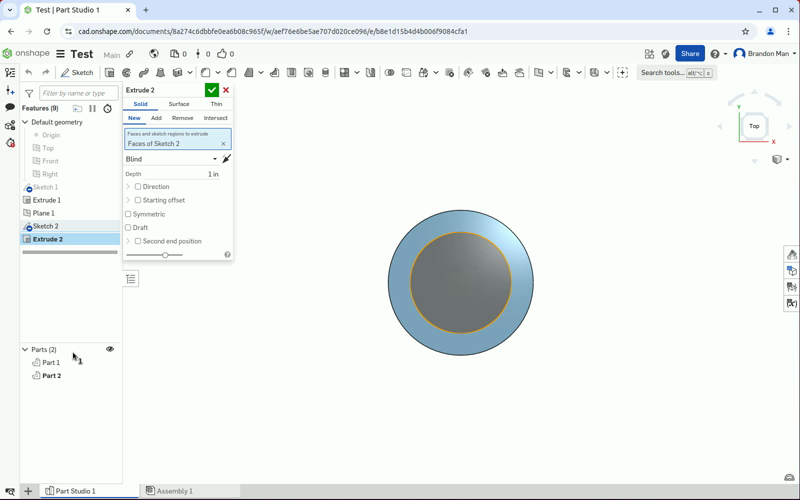
mouse_move(143, 106)
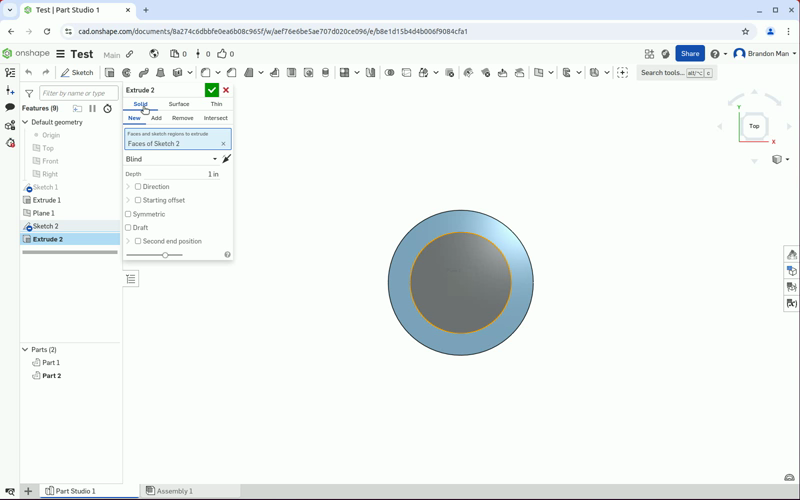
click(143, 106)
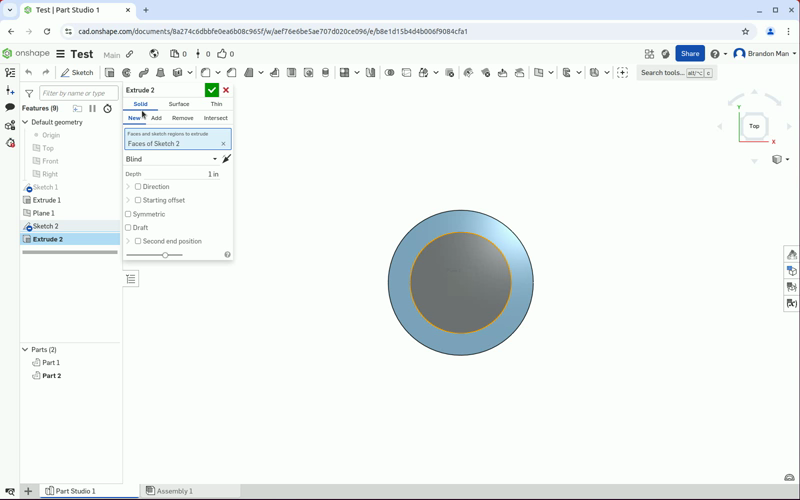
mouse_move(137, 120)
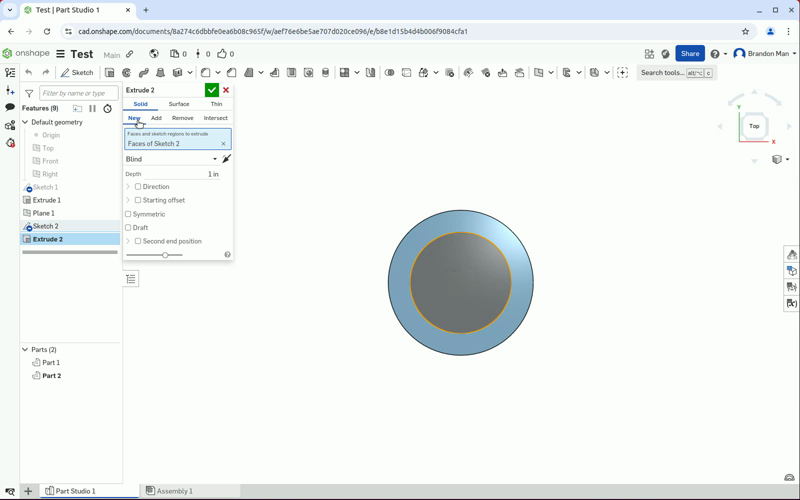
click(137, 120)
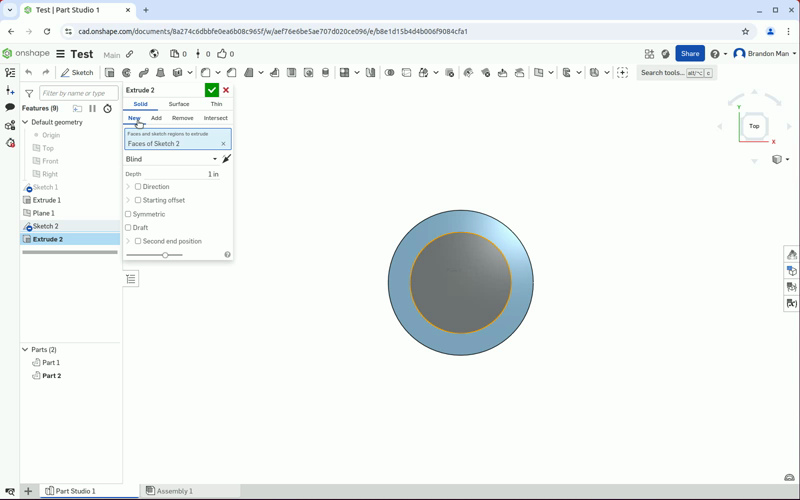
key(tab, 4)
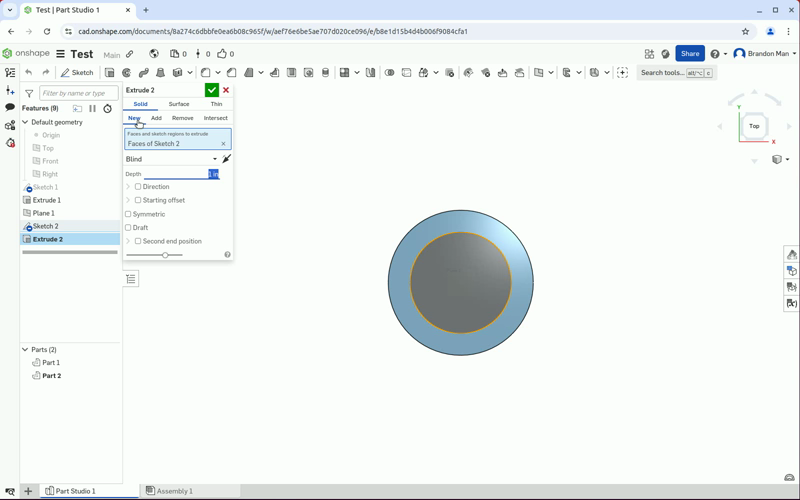
text(11.554)
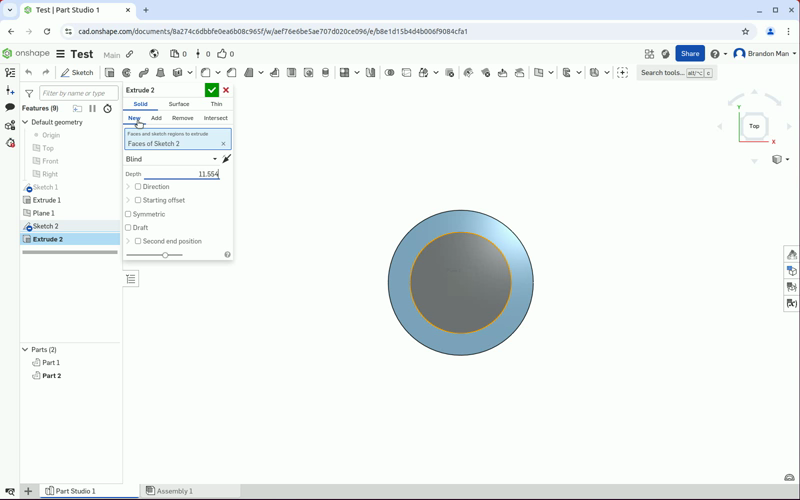
key(enter)
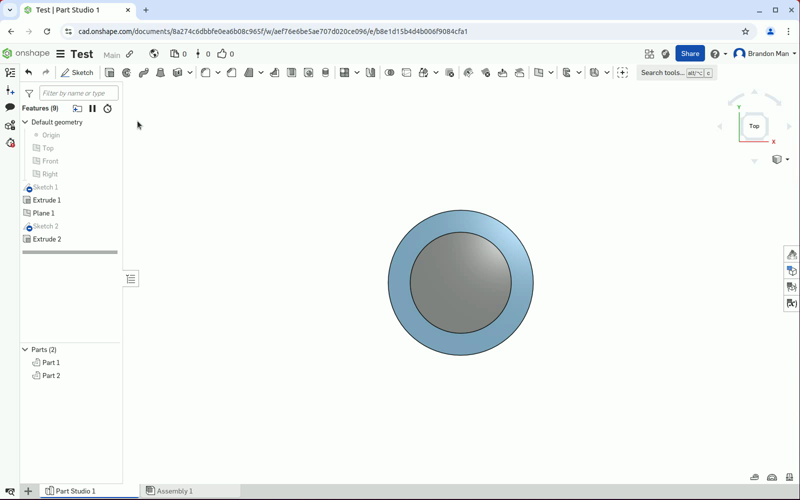
key(shift+h)
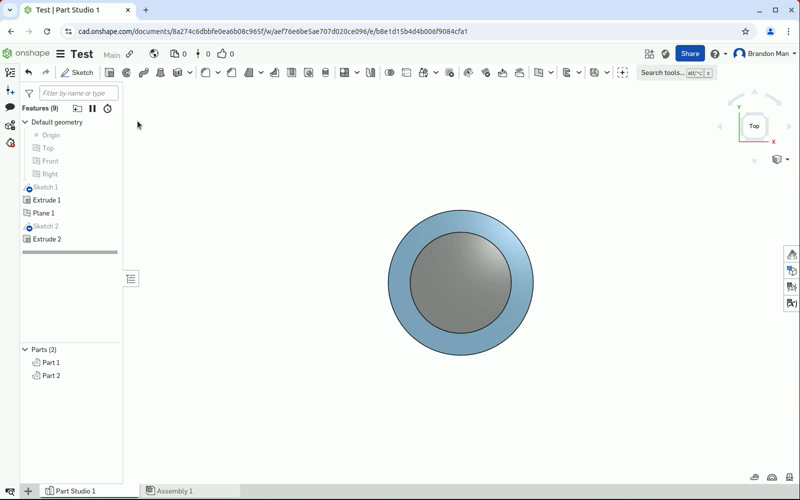
key(shift+h)
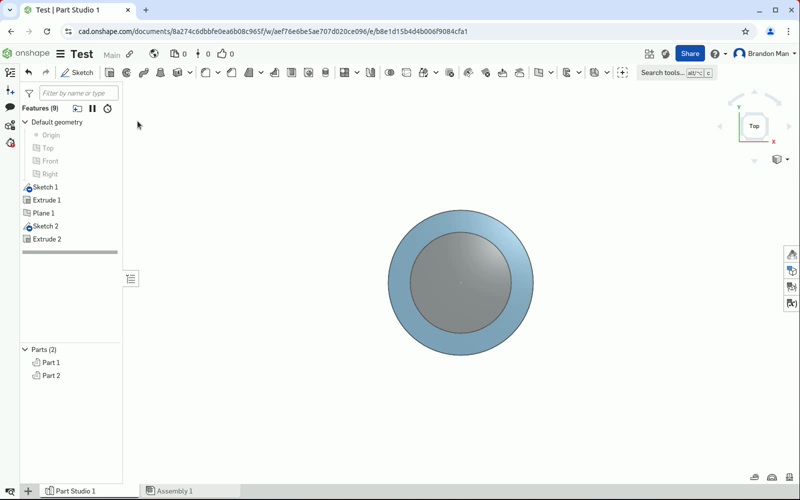
key(shift+7)
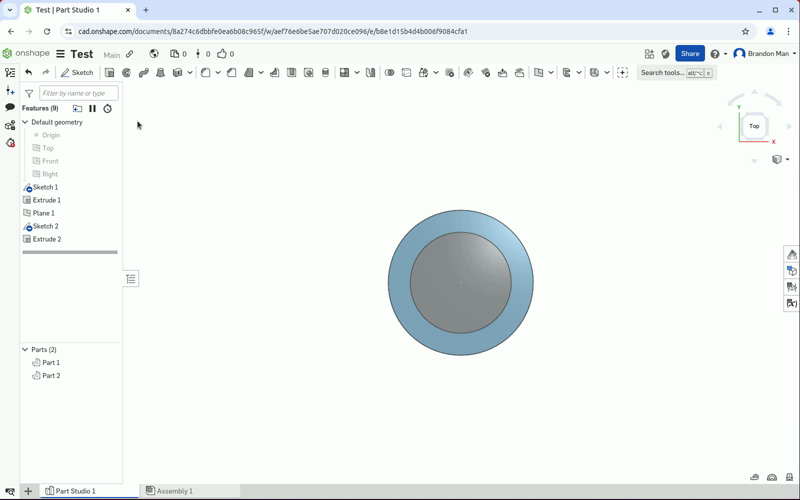
key(up, 3)
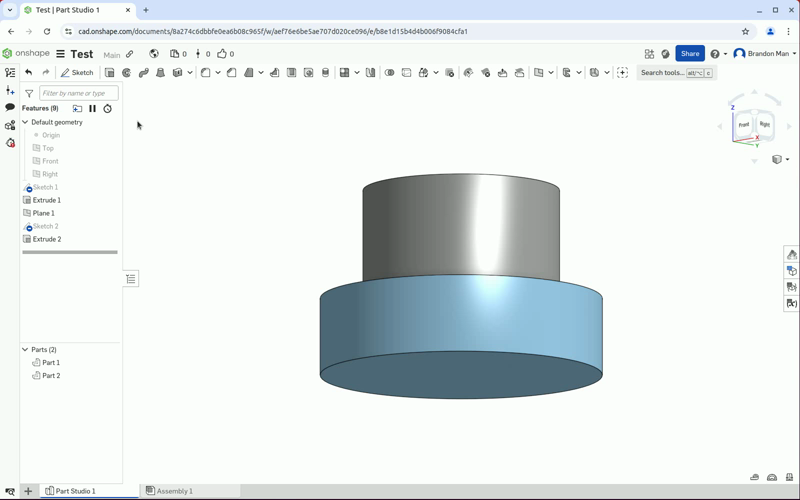
key(left, 3)
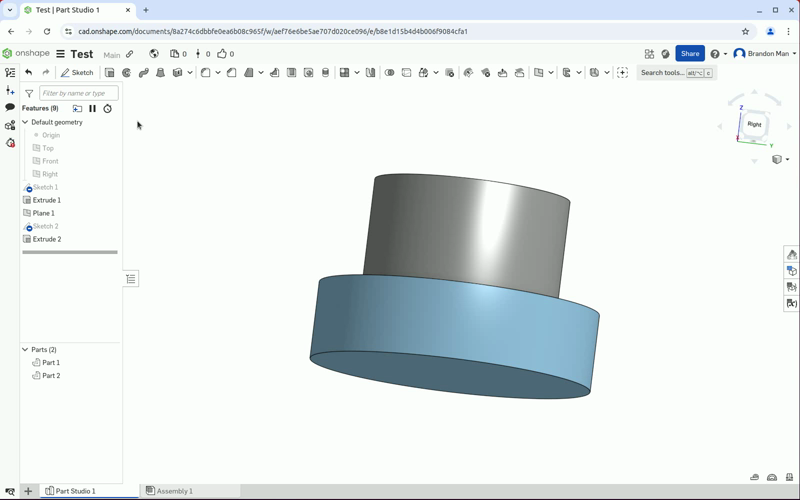
key(right, 3)
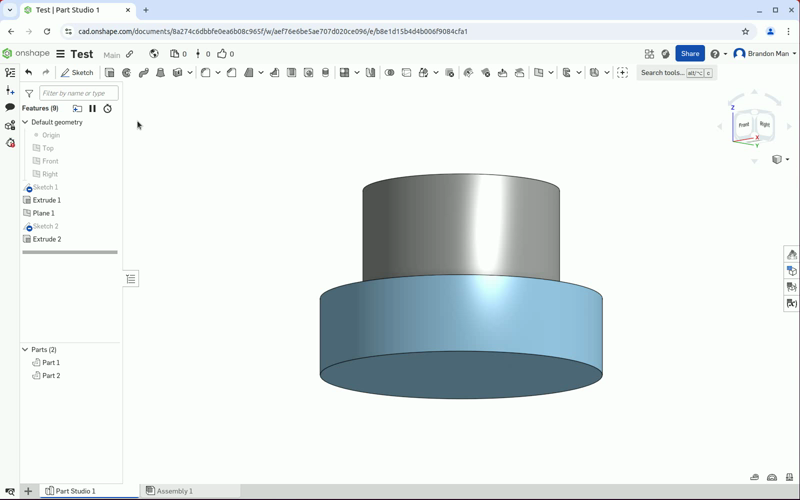
key(down, 3)
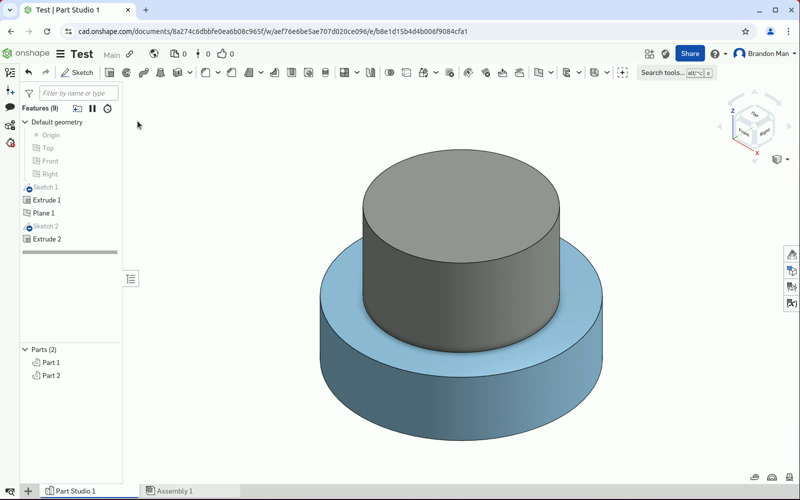
mouse_move(73, 189)
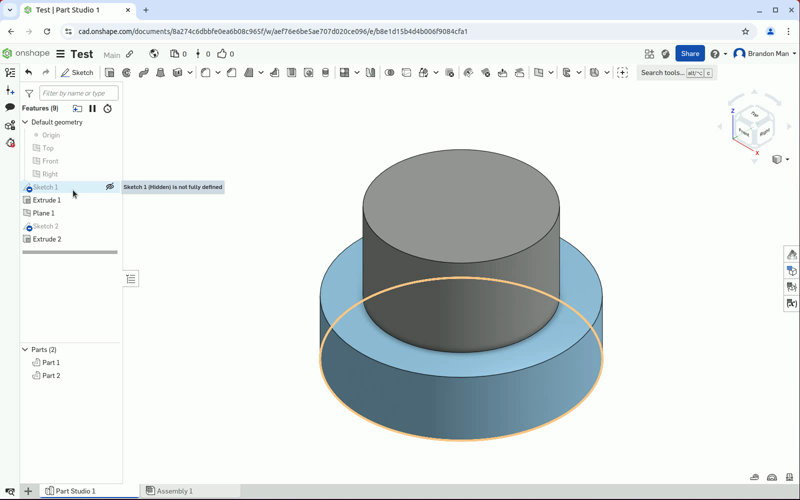
click(73, 189)